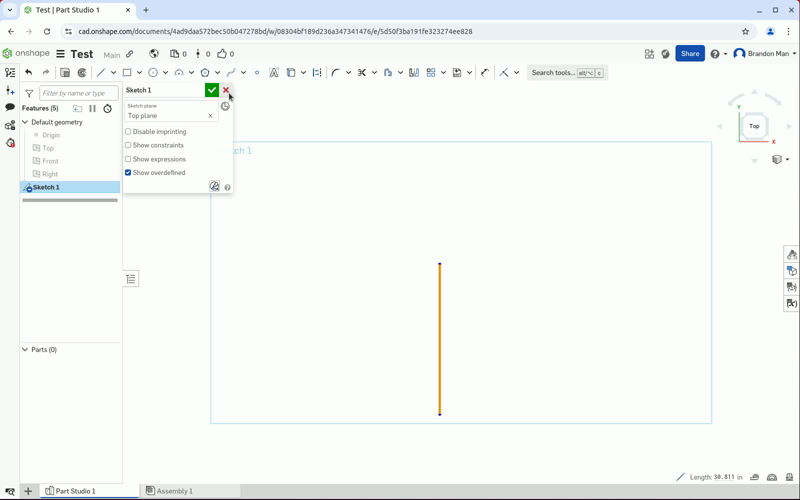
key(shift+h)
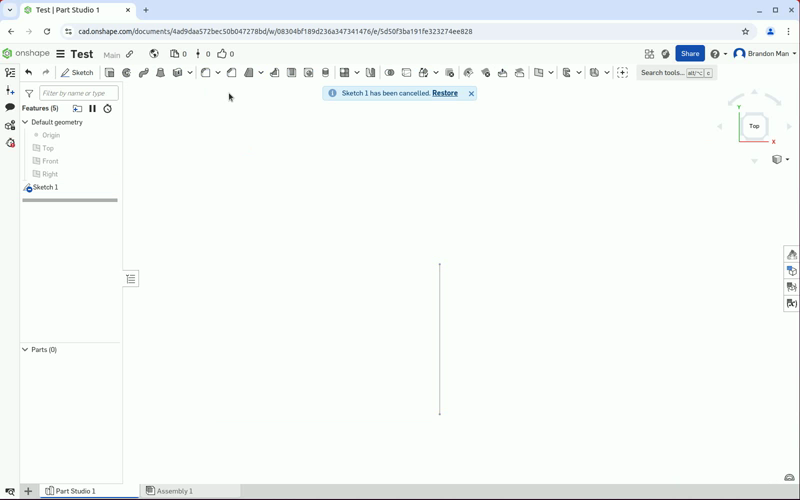
key(shift+s)
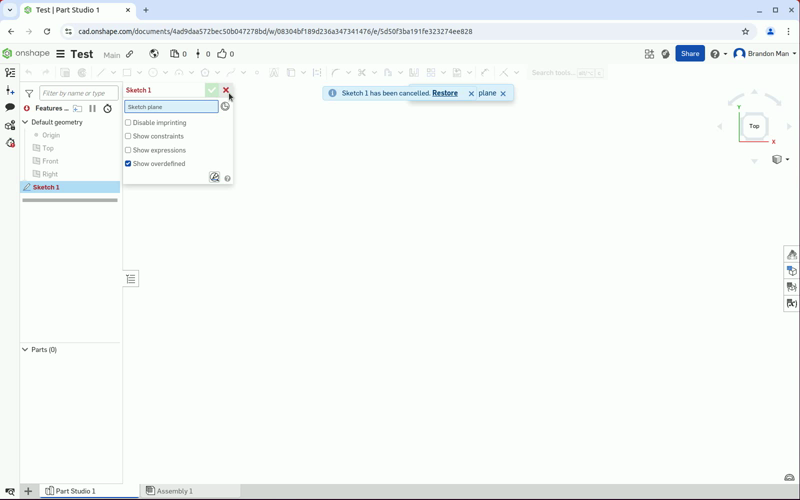
mouse_move(73, 150)
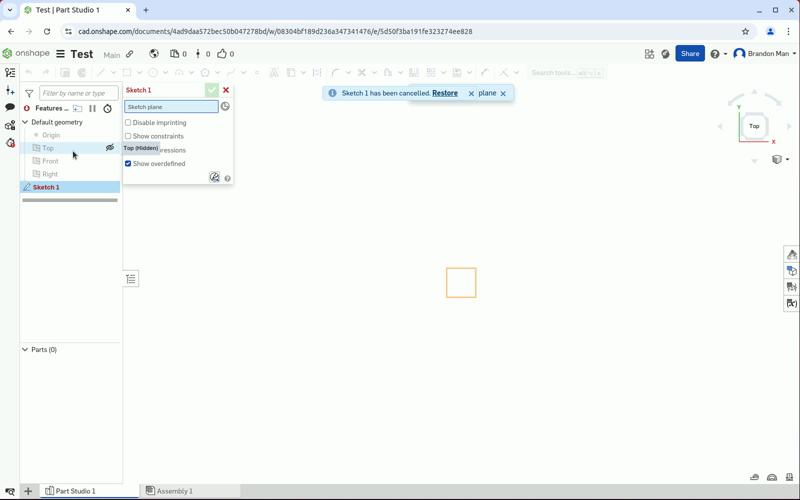
click(73, 150)
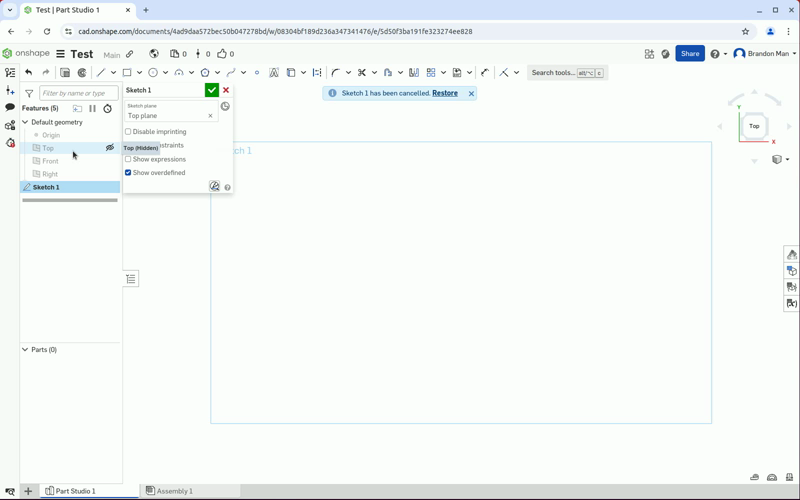
mouse_move(73, 352)
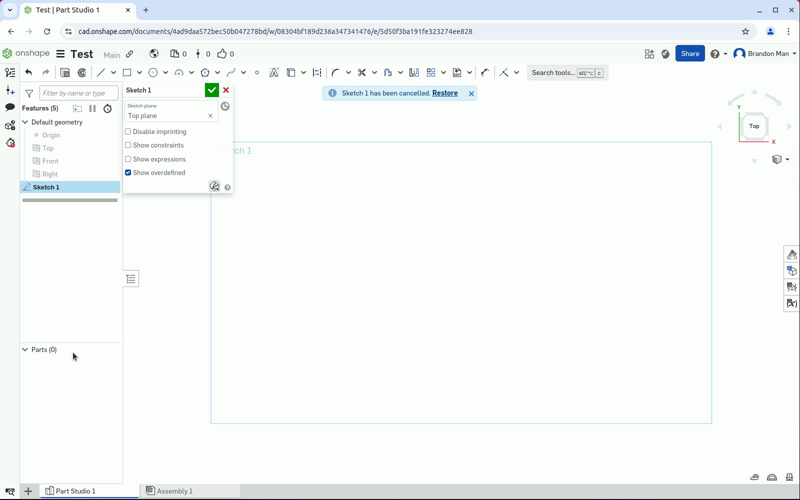
key(y)
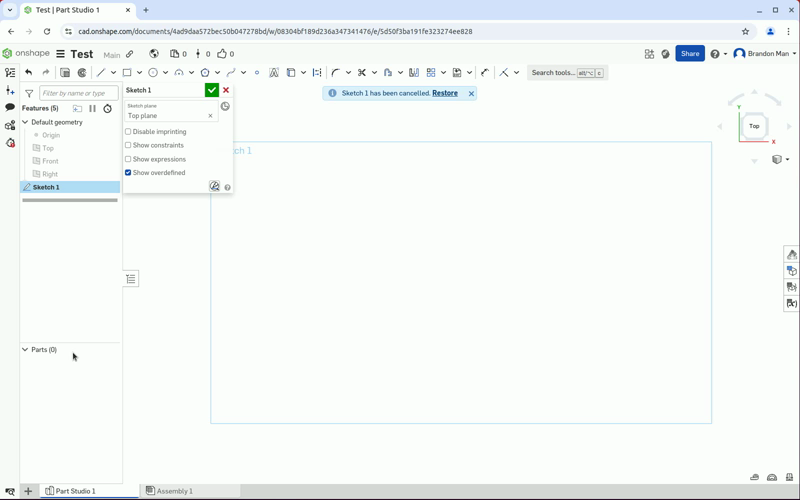
key(c)
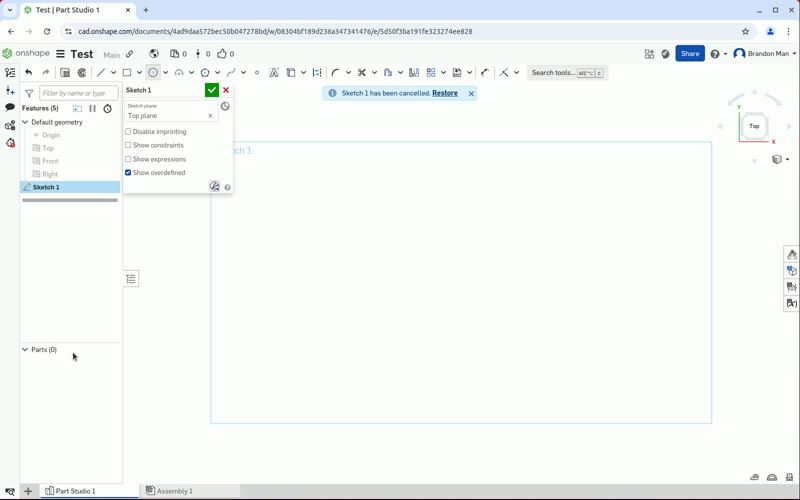
key_down(shift)
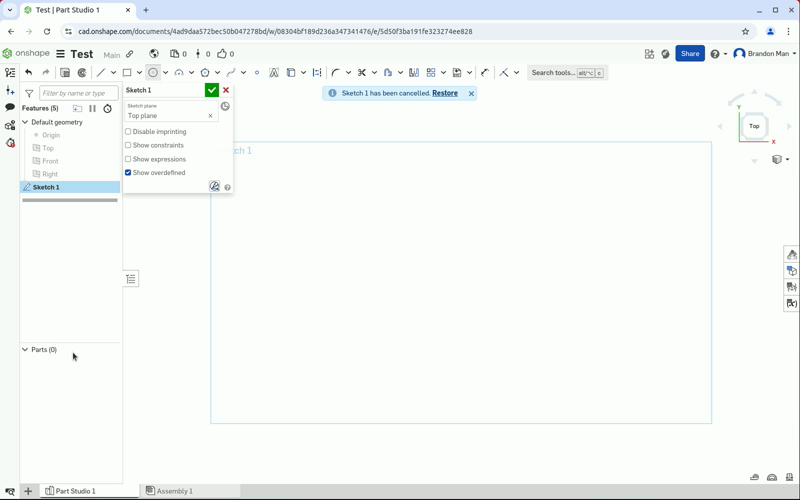
mouse_move(461, 282)
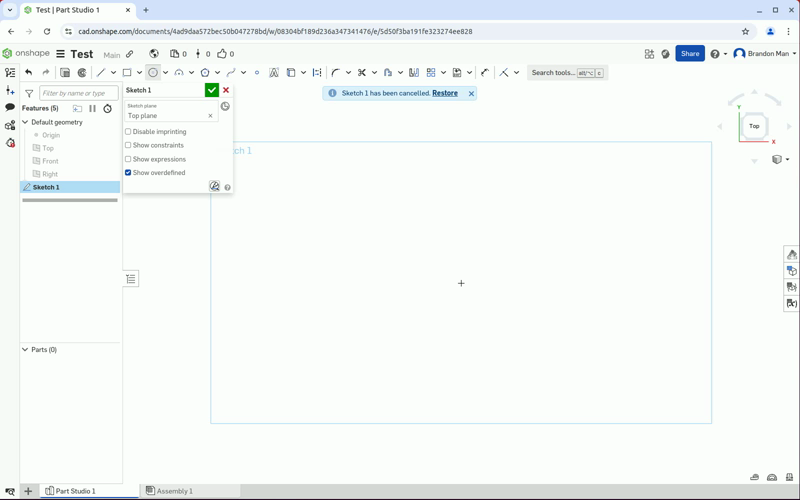
click(461, 282)
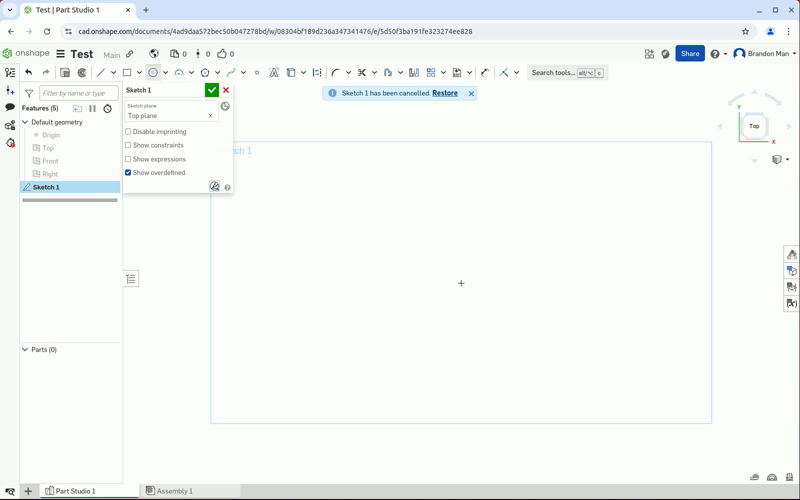
key_up(shift)
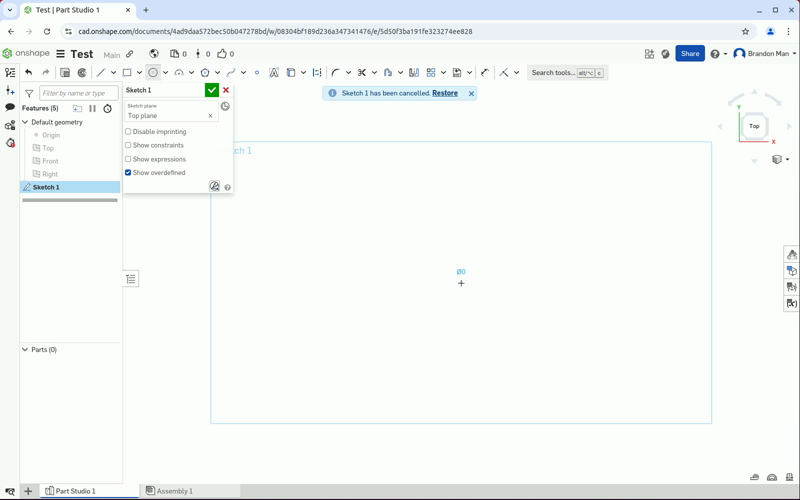
mouse_move(518, 282)
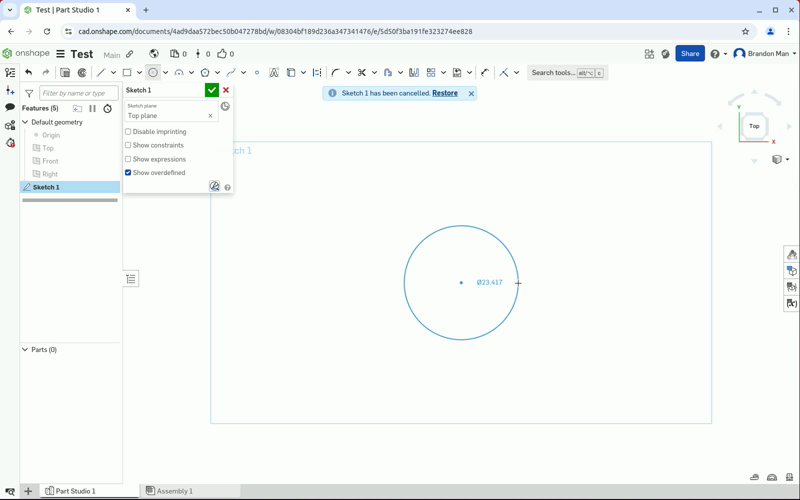
click(518, 282)
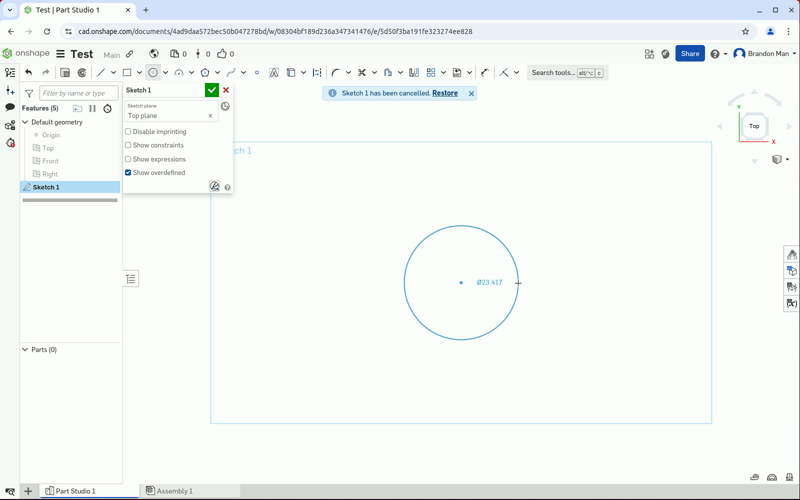
key(esc)
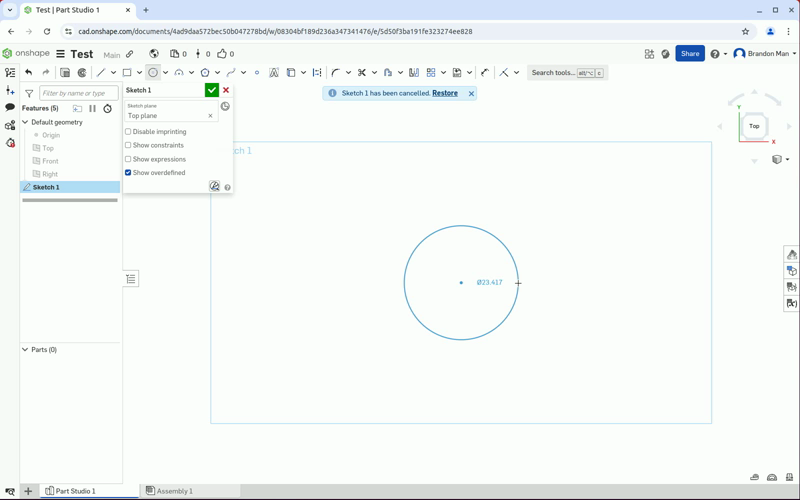
mouse_move(495, 296)
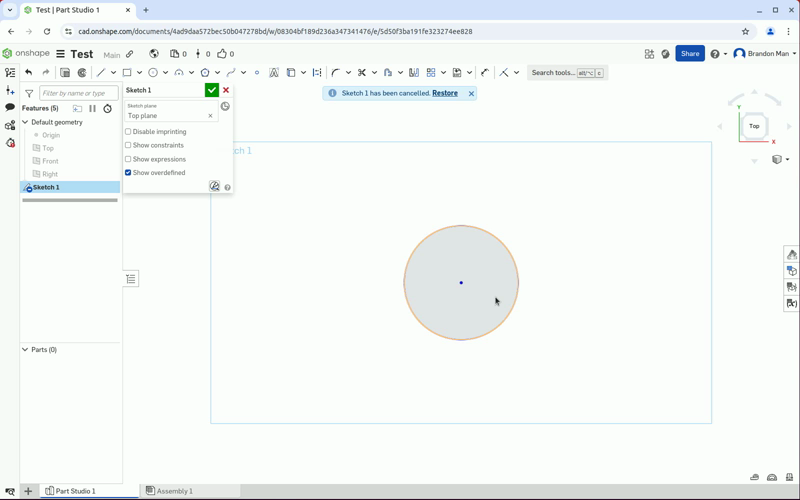
click(495, 296)
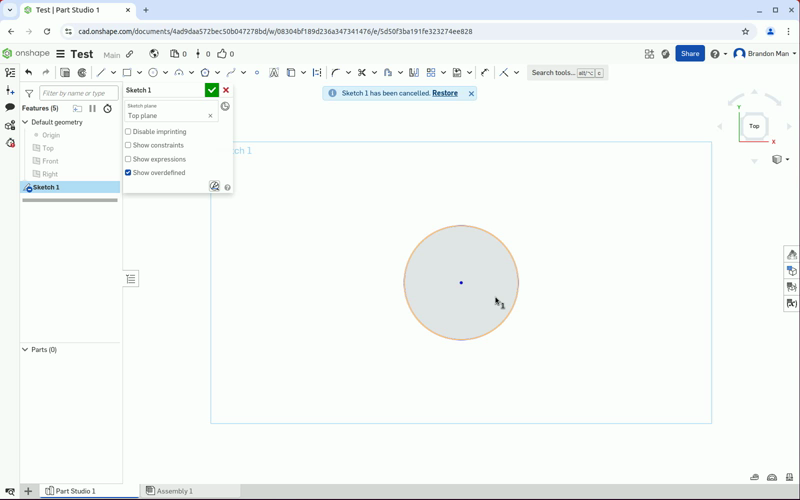
mouse_move(73, 352)
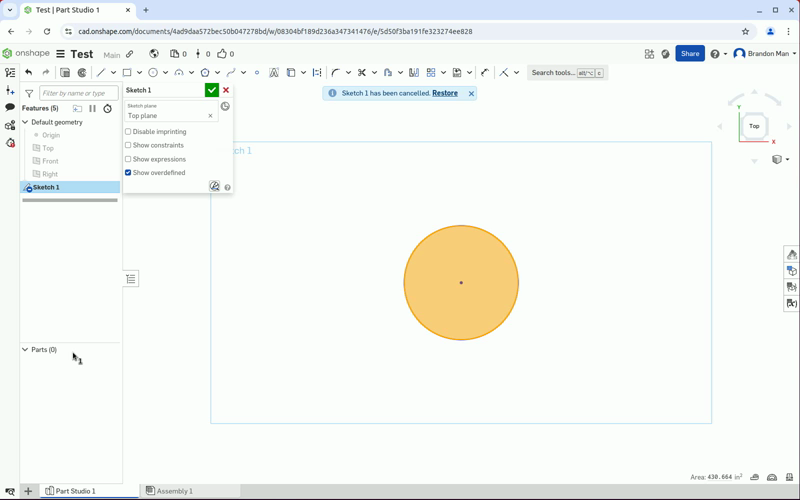
key(shift+y)
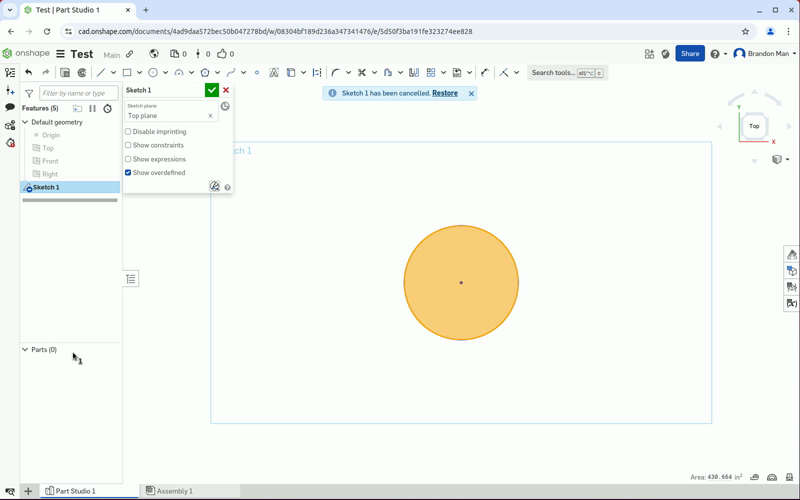
key(shift+e)
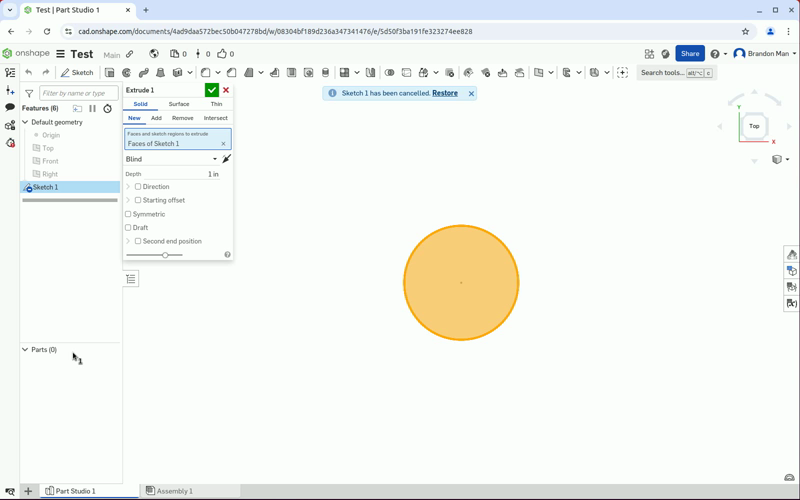
mouse_move(143, 106)
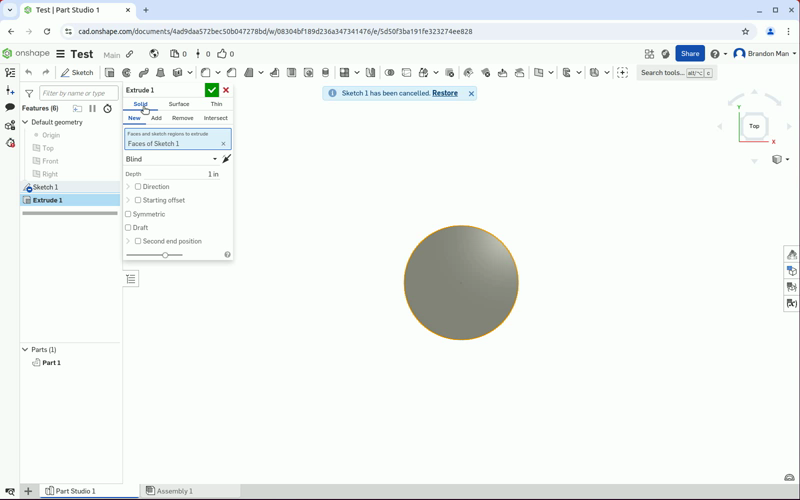
click(143, 106)
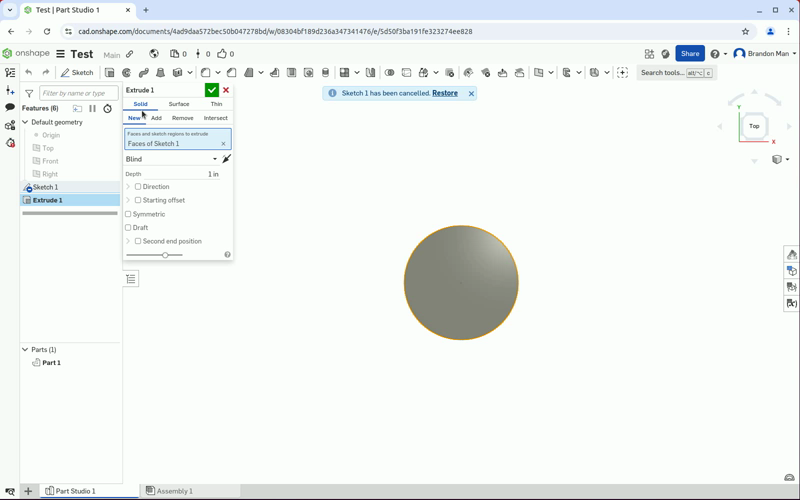
mouse_move(137, 120)
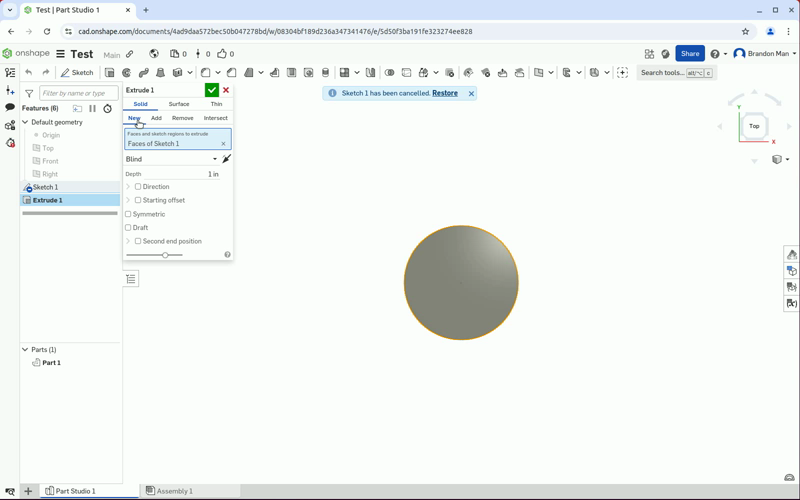
click(137, 120)
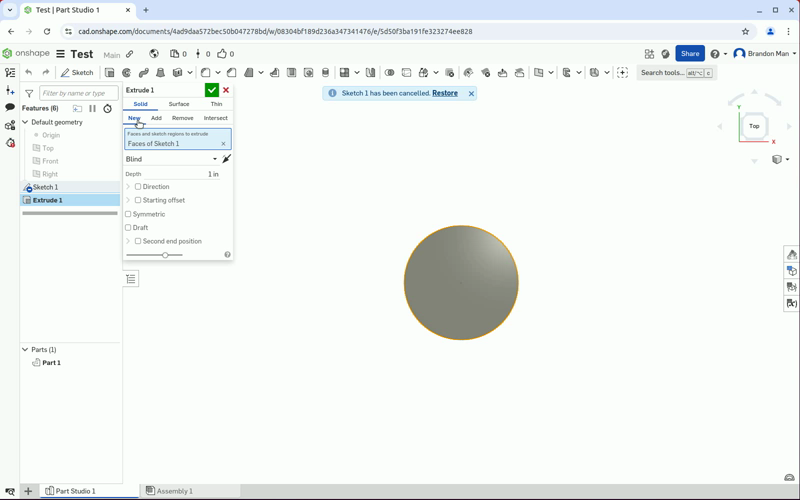
key(tab, 4)
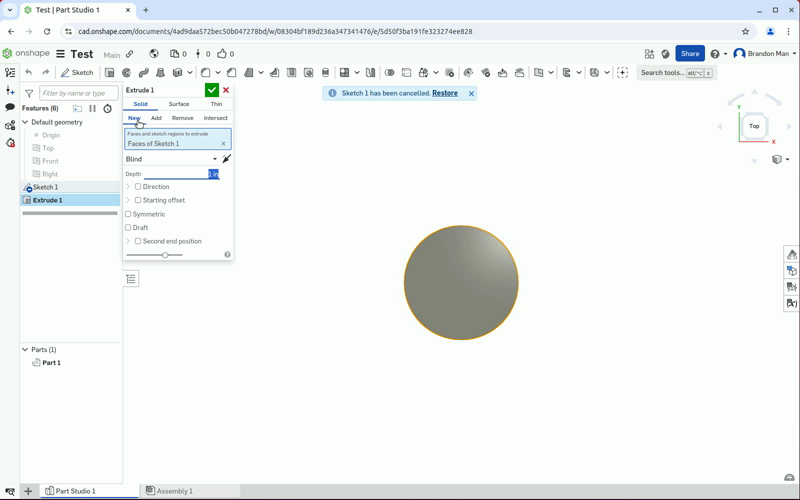
text(23.108)
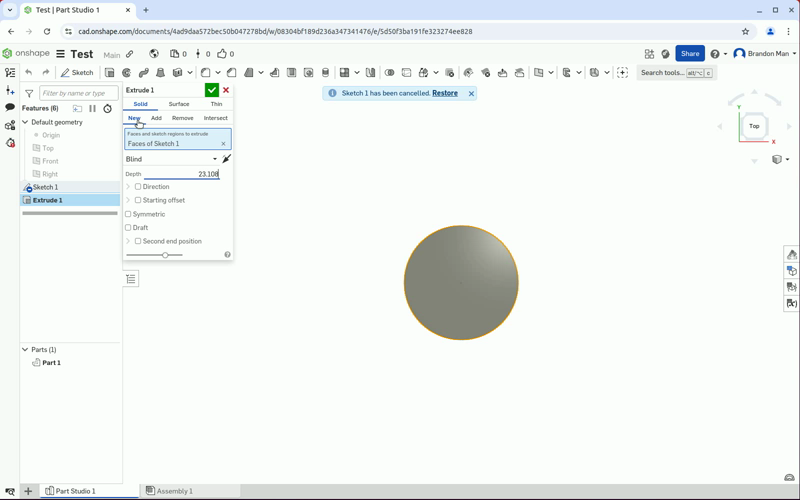
key(enter)
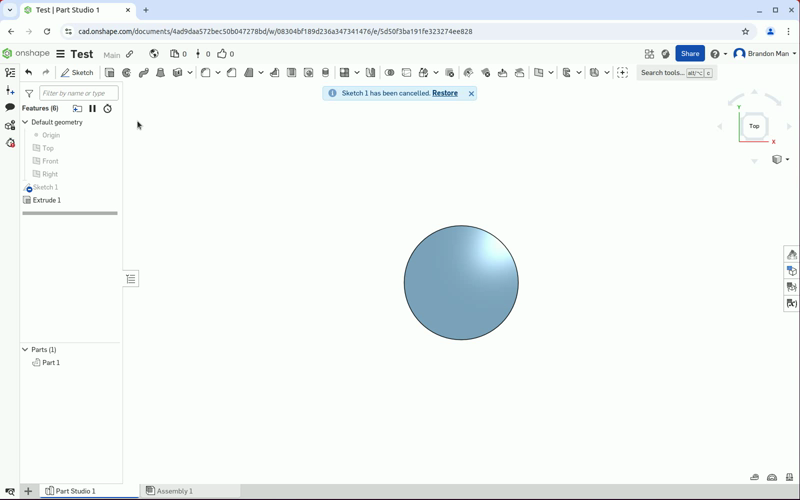
key(shift+h)
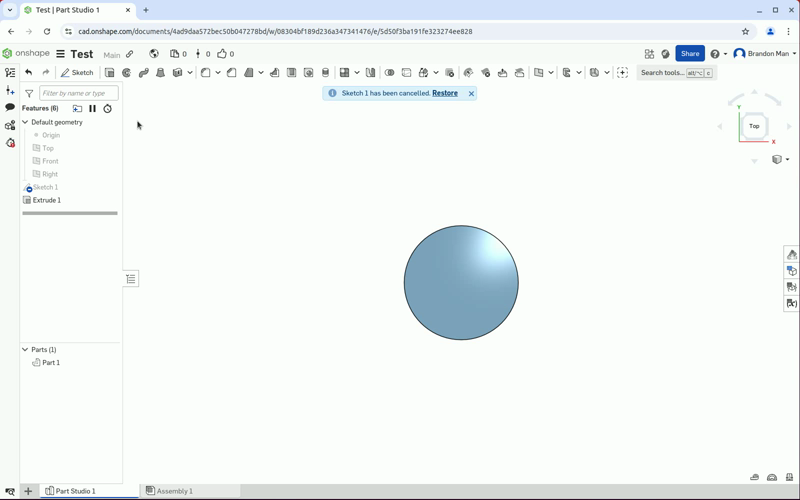
key(shift+h)
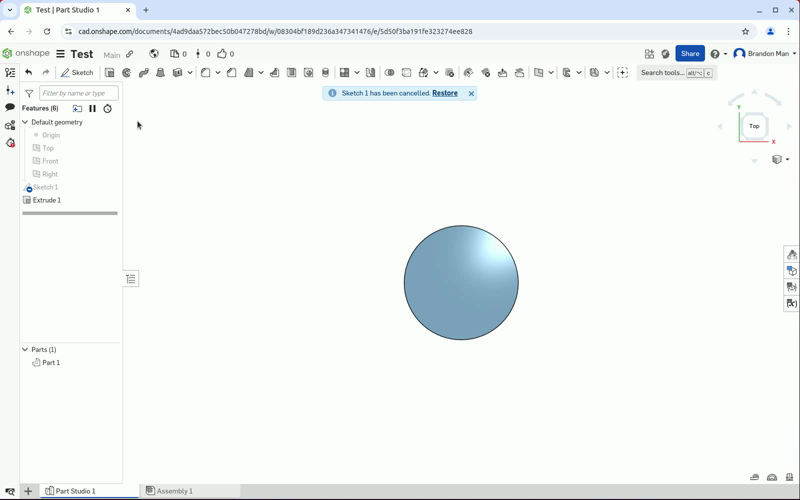
mouse_move(73, 189)
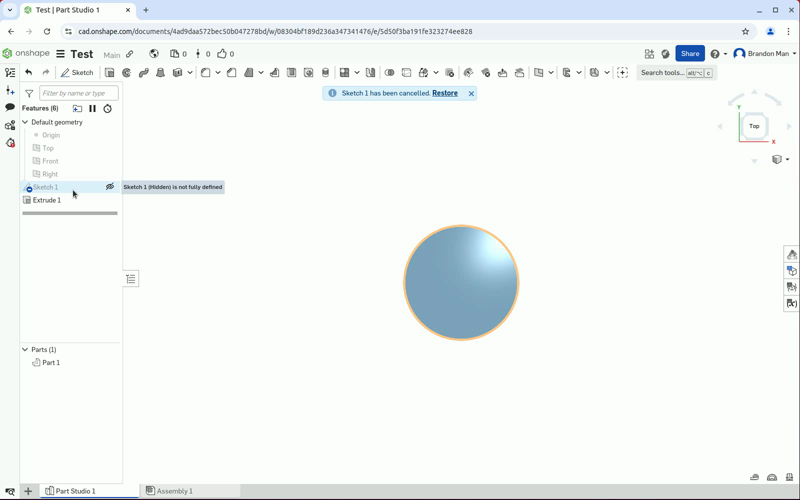
click(73, 189)
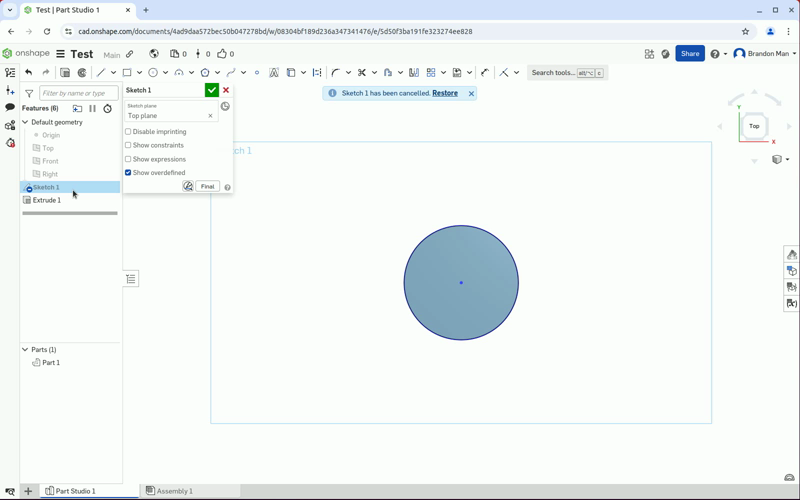
mouse_move(229, 92)
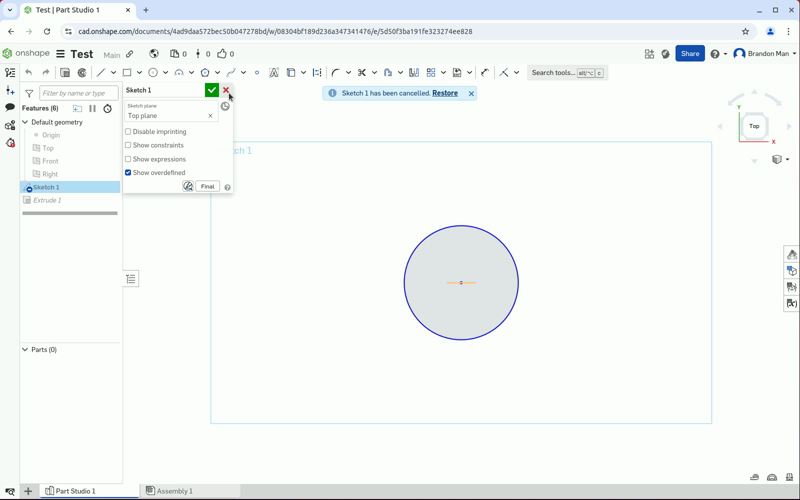
click(229, 92)
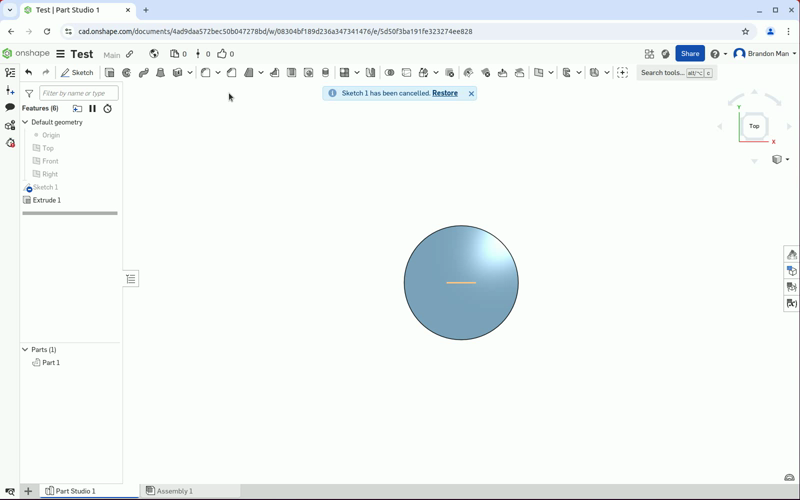
mouse_move(541, 75)
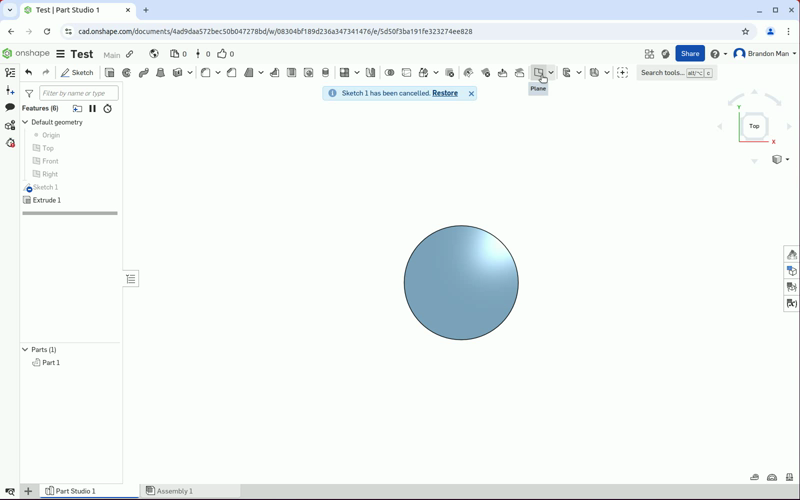
click(541, 75)
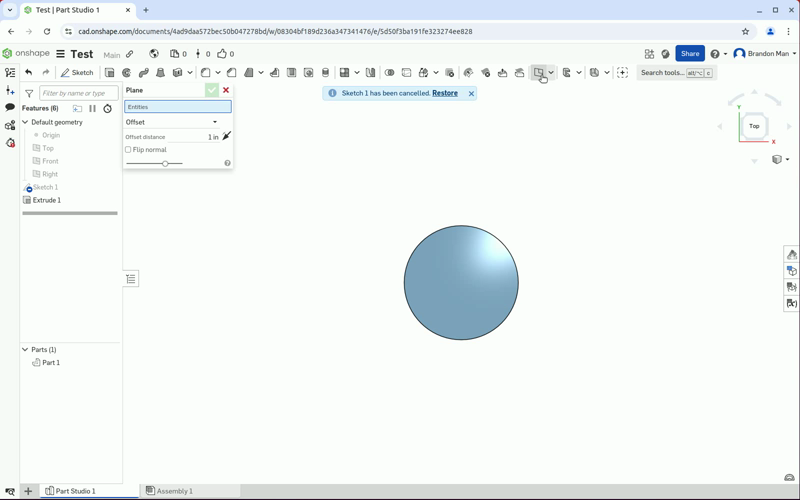
mouse_move(73, 150)
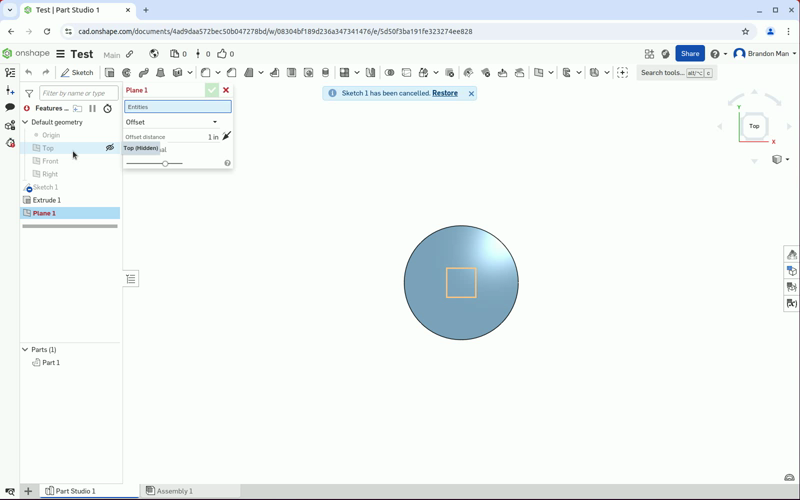
click(73, 150)
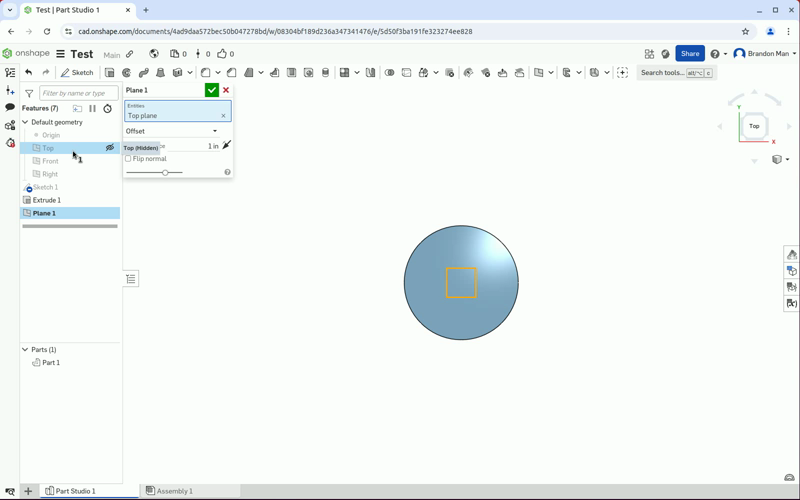
key(tab, 2)
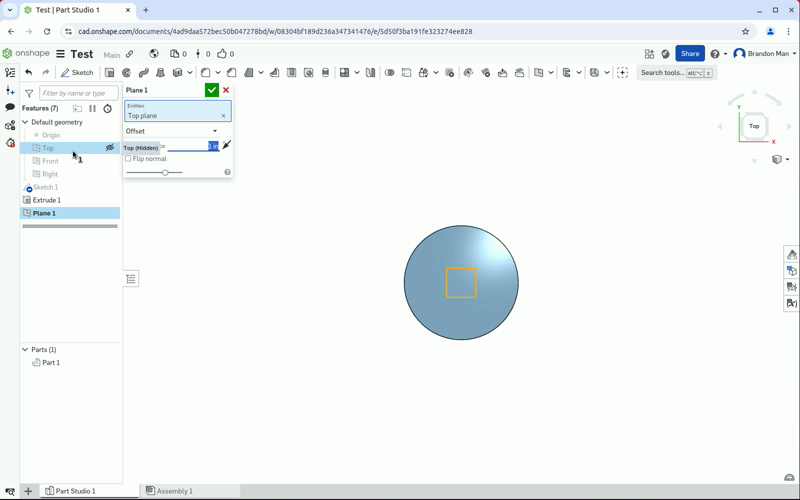
text(23.108)
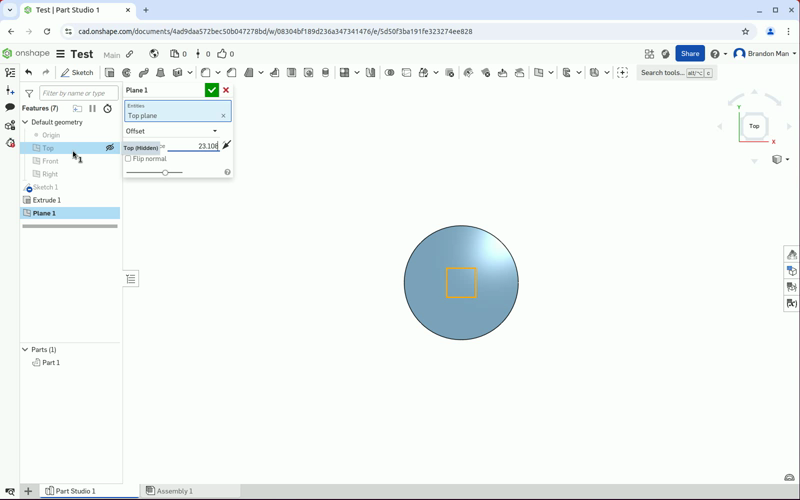
key(enter, 2)
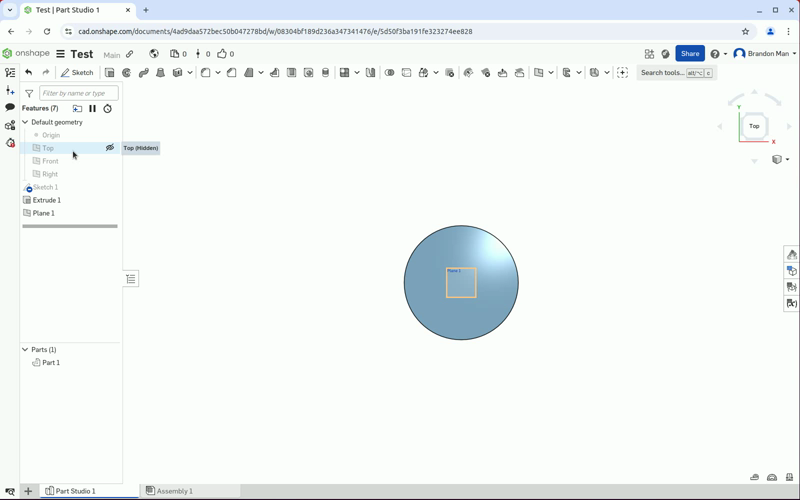
key(shift+s)
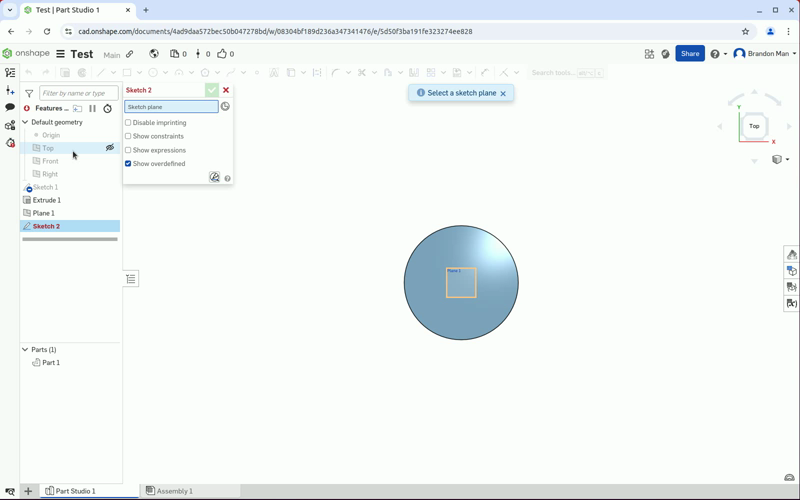
mouse_move(73, 215)
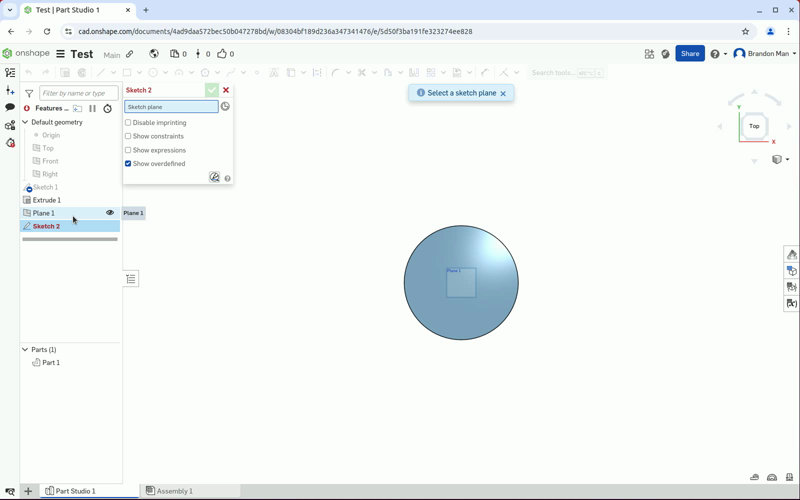
click(73, 215)
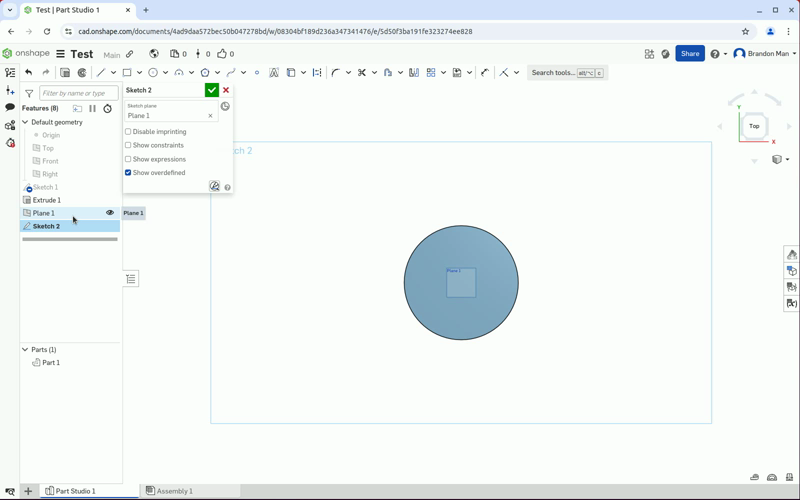
mouse_move(73, 352)
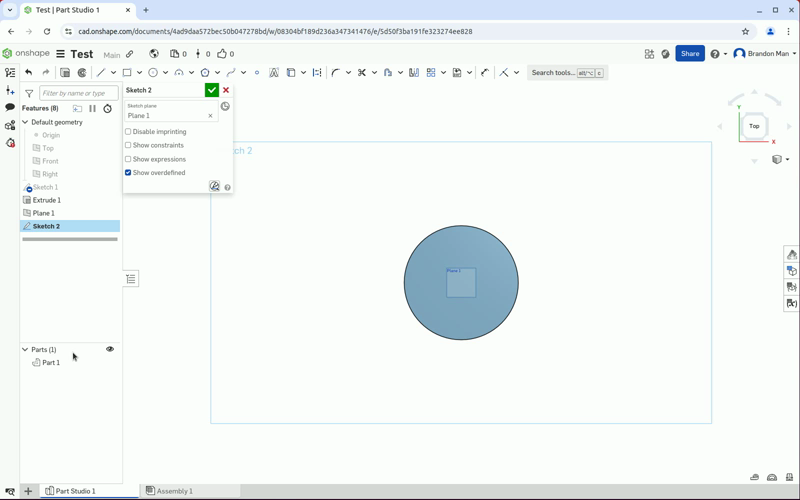
key(y)
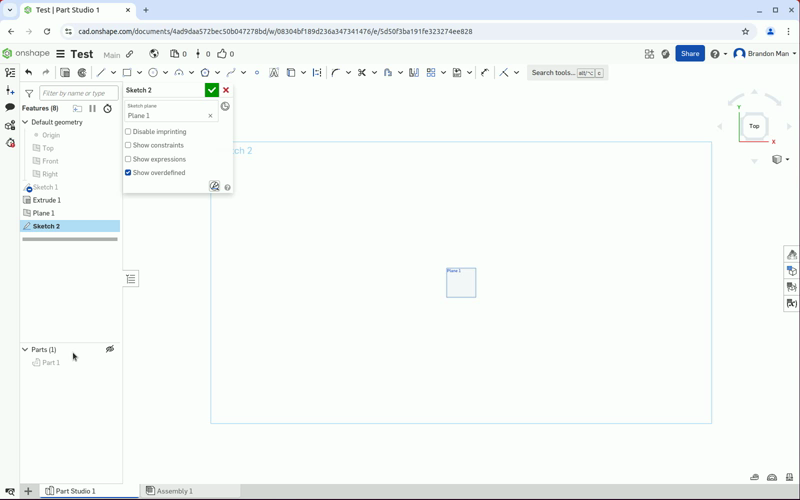
key(c)
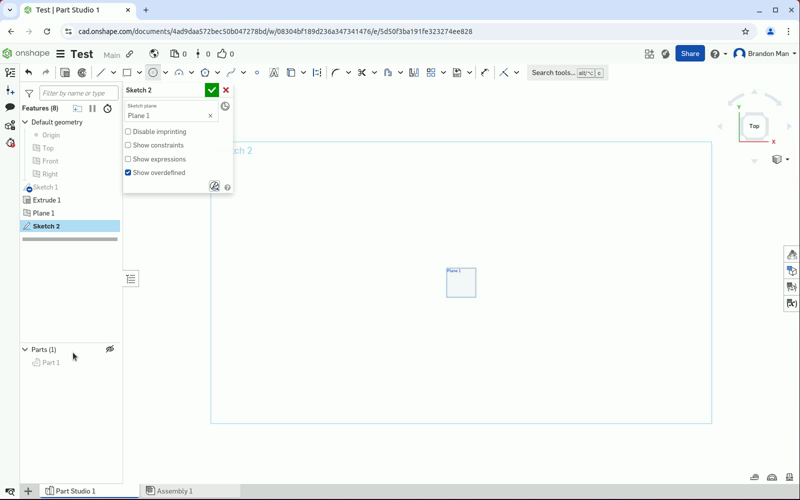
key_down(shift)
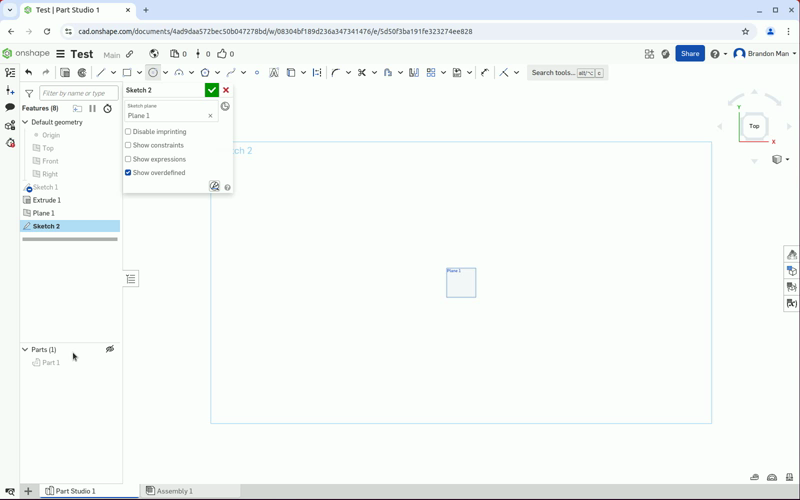
mouse_move(461, 282)
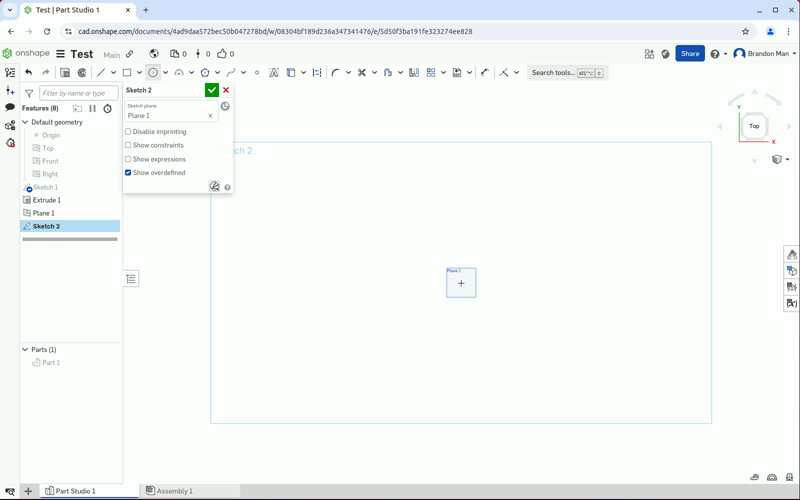
click(461, 282)
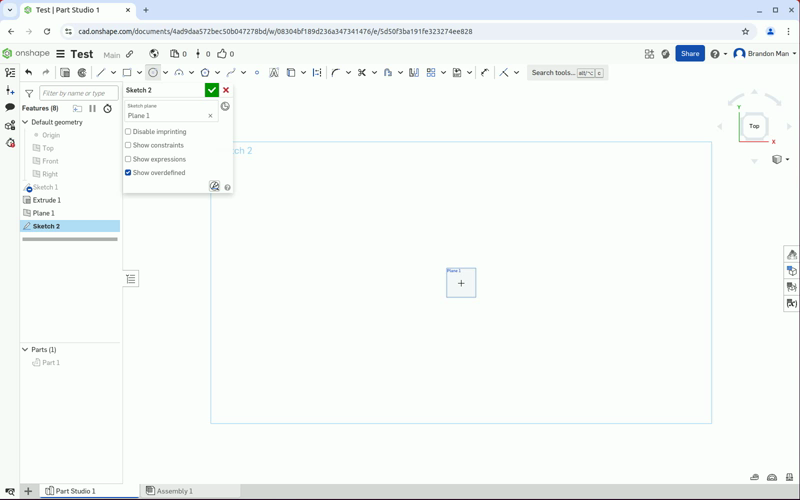
key_up(shift)
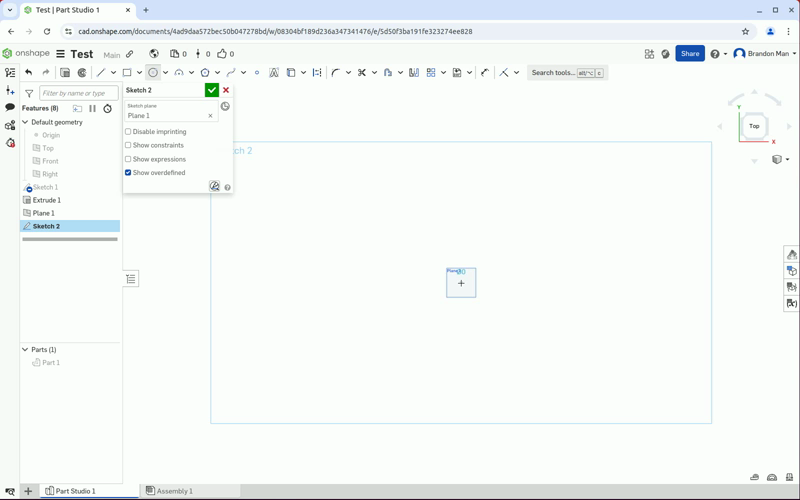
mouse_move(518, 282)
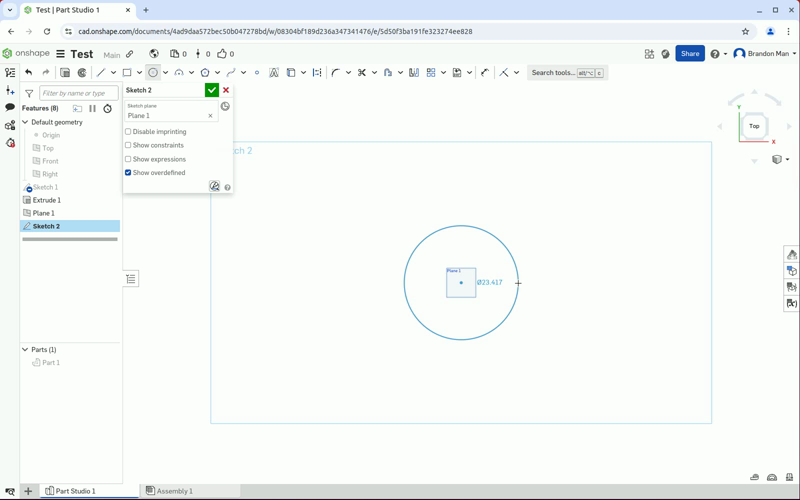
click(518, 282)
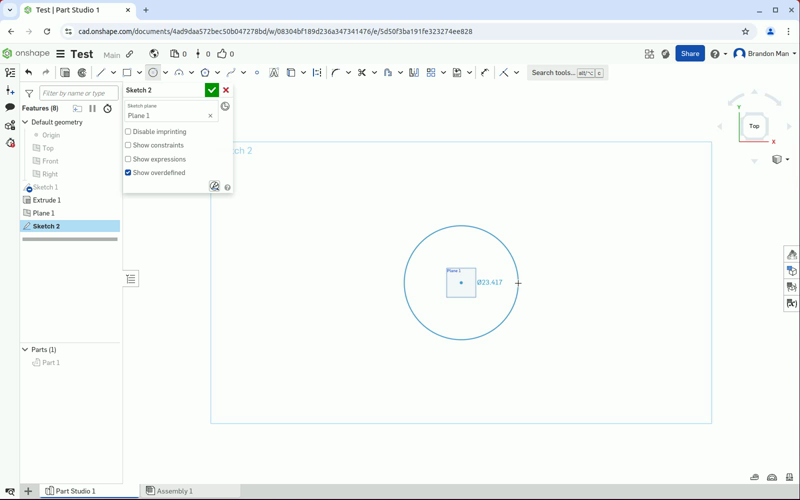
key(esc)
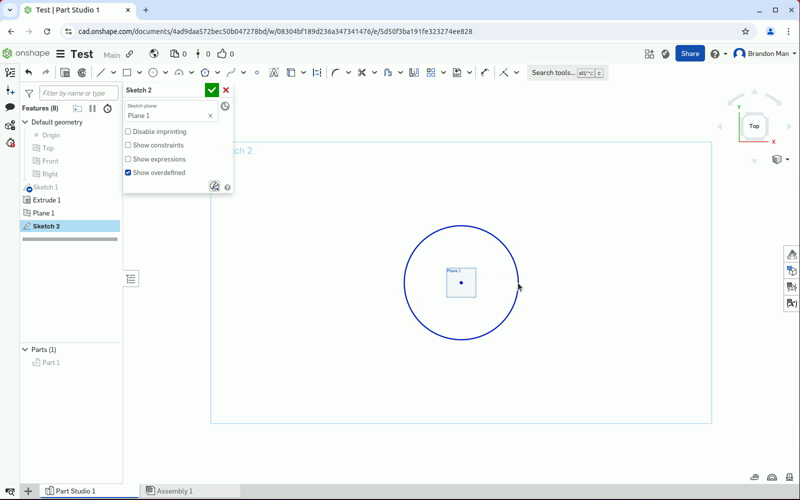
key(c)
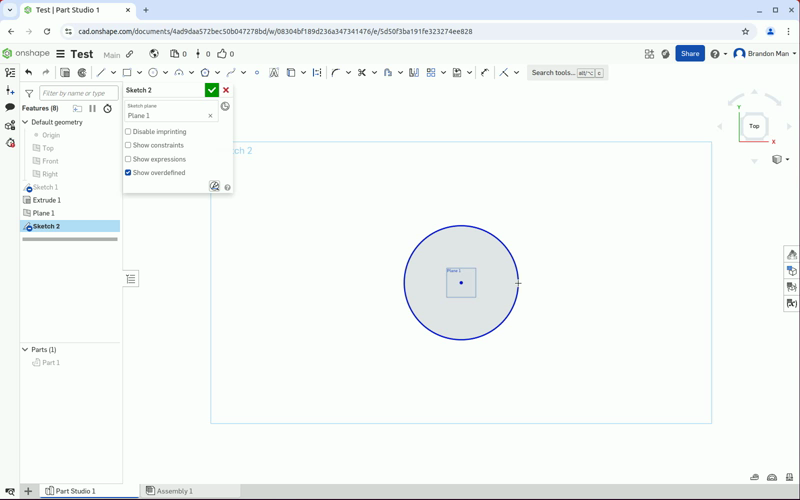
key_down(shift)
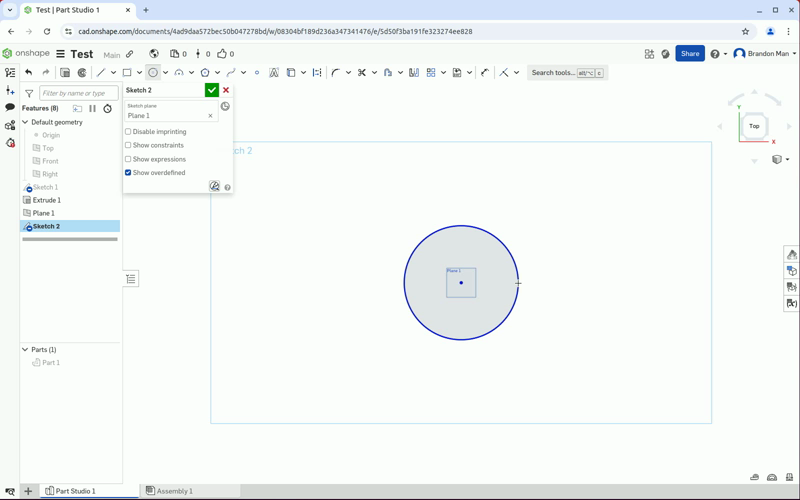
mouse_move(461, 282)
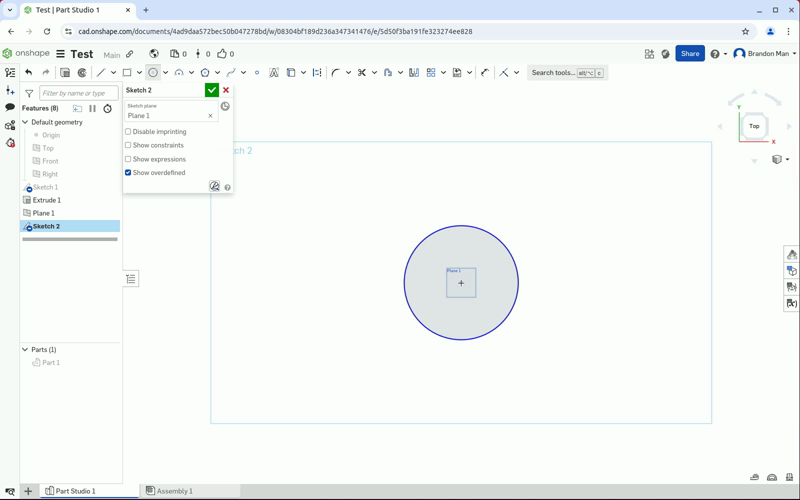
click(461, 282)
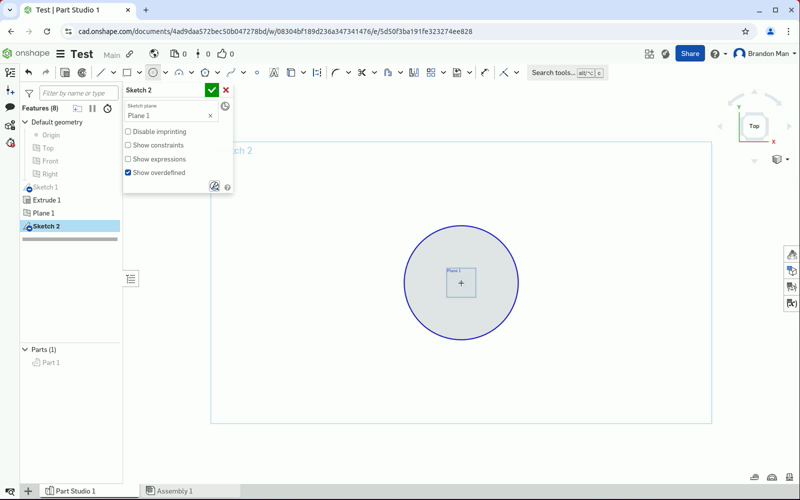
key_up(shift)
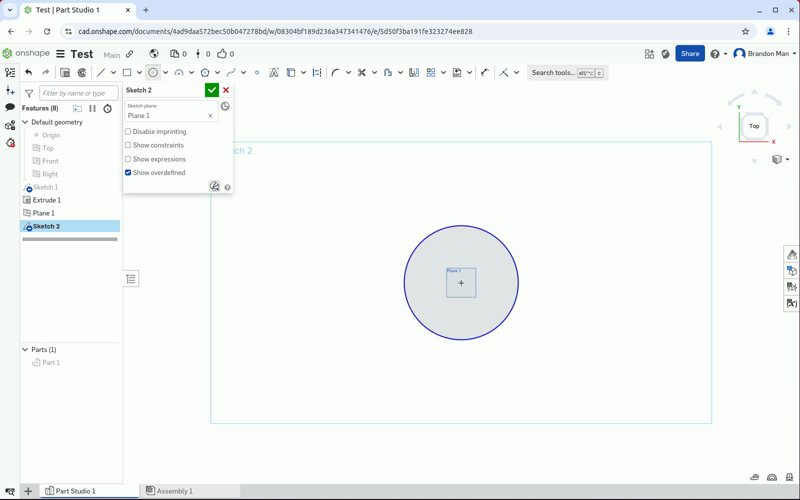
mouse_move(506, 282)
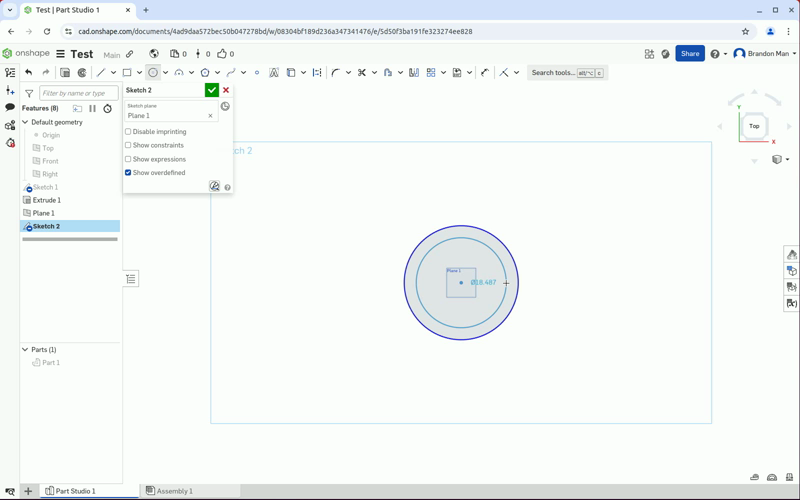
click(506, 282)
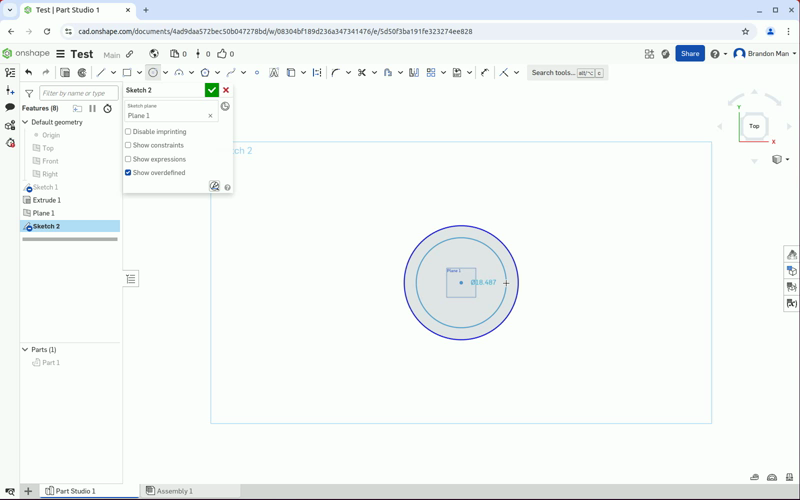
key(esc)
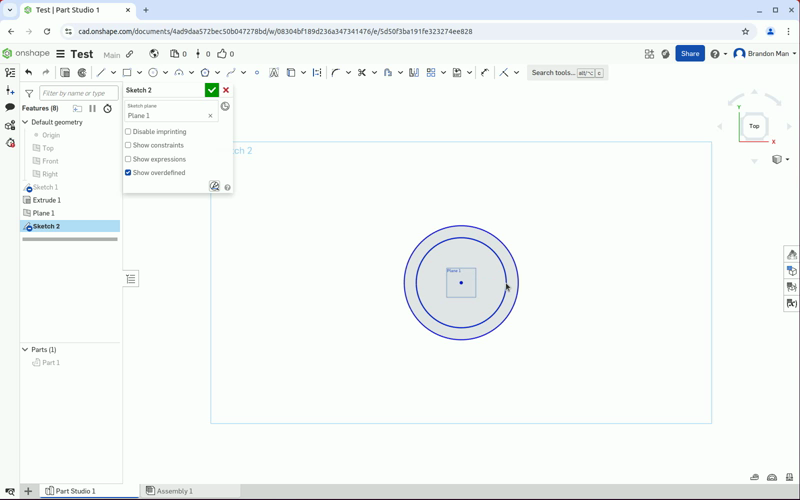
mouse_move(503, 311)
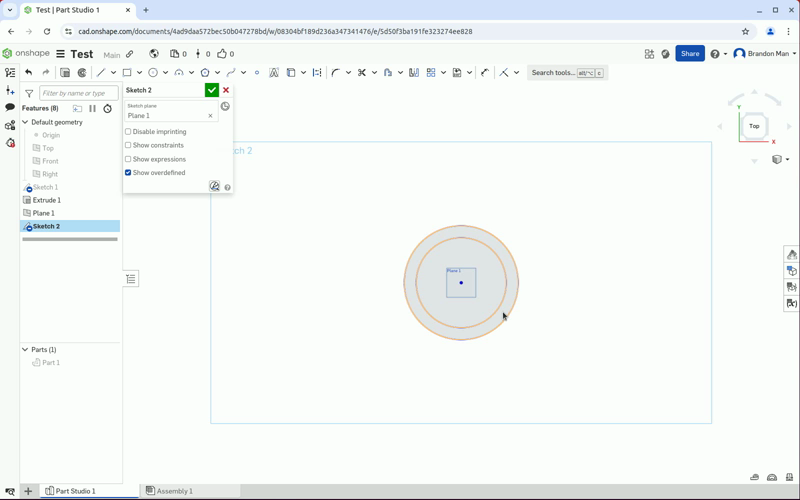
click(503, 311)
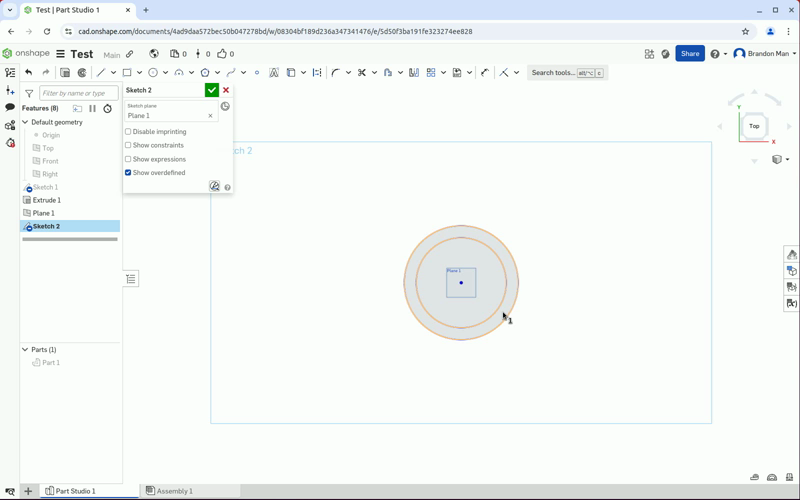
mouse_move(73, 352)
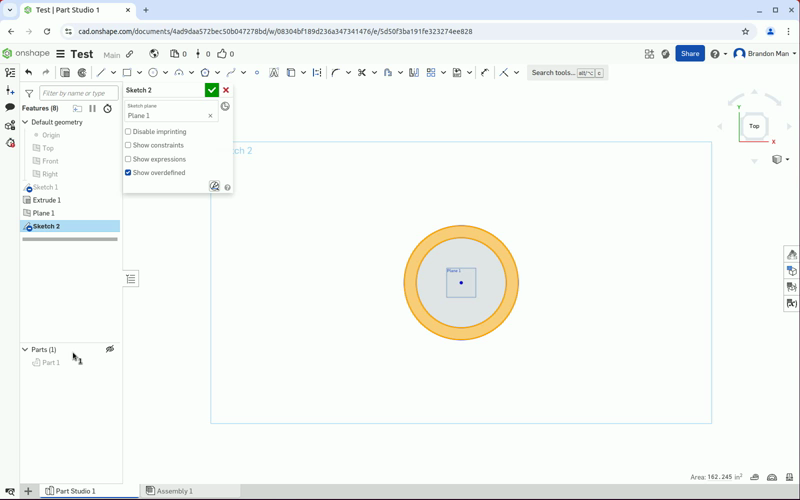
key(shift+y)
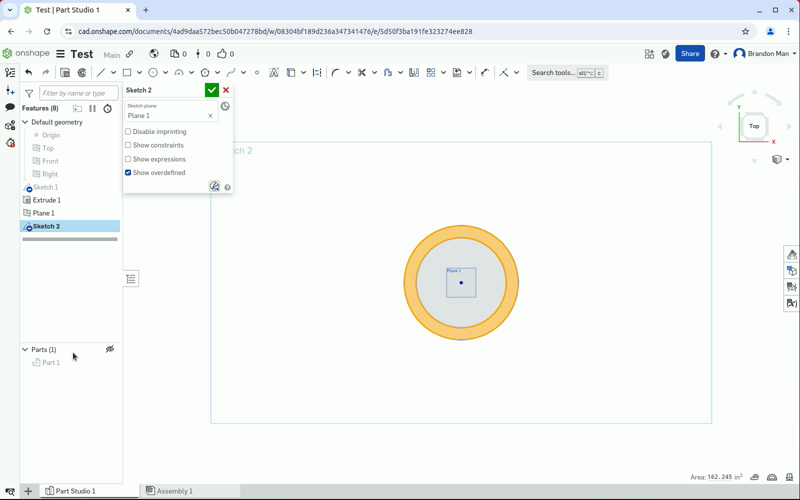
key(shift+e)
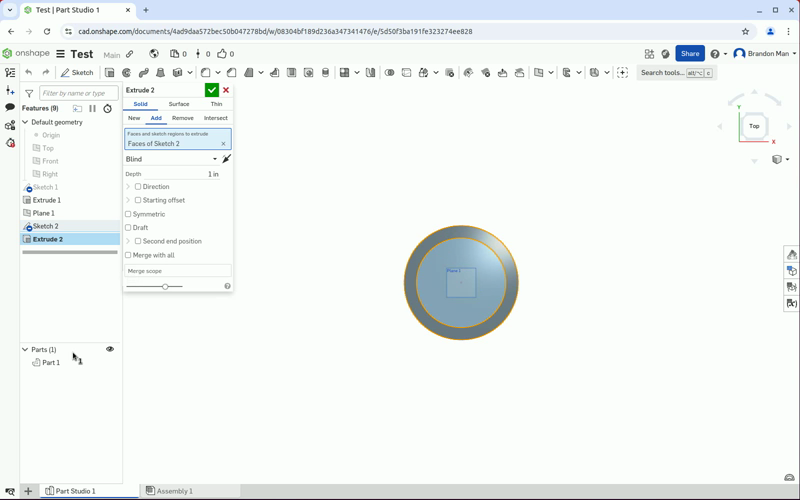
mouse_move(143, 106)
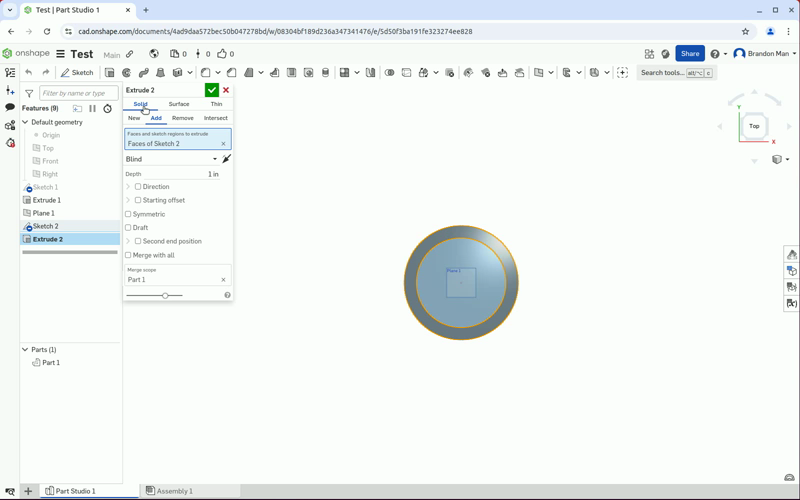
click(143, 106)
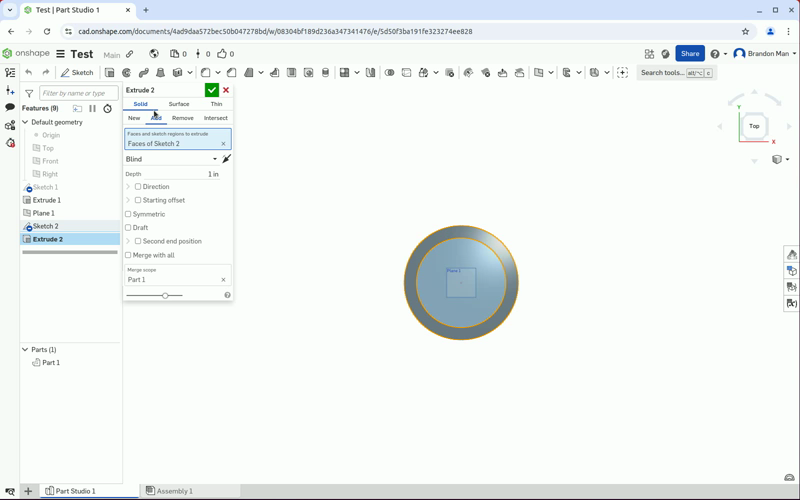
mouse_move(186, 120)
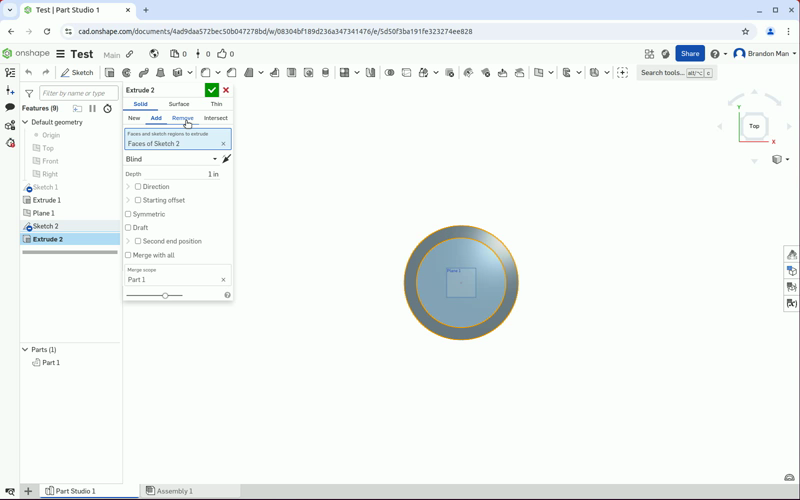
click(186, 120)
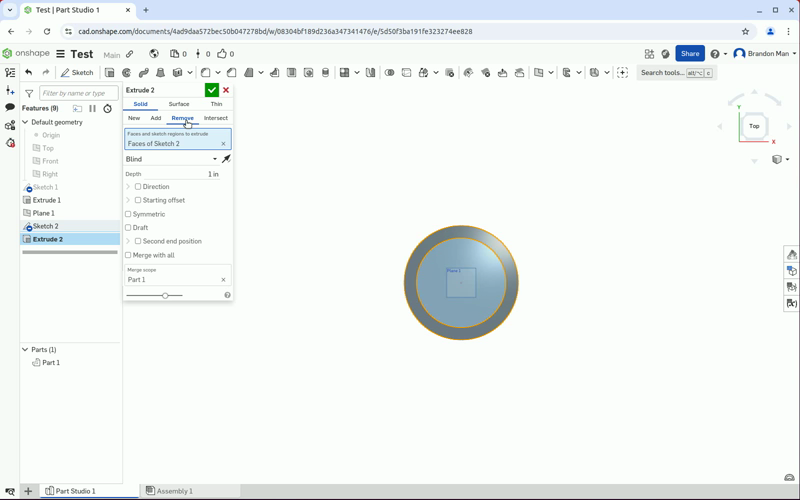
key(tab, 4)
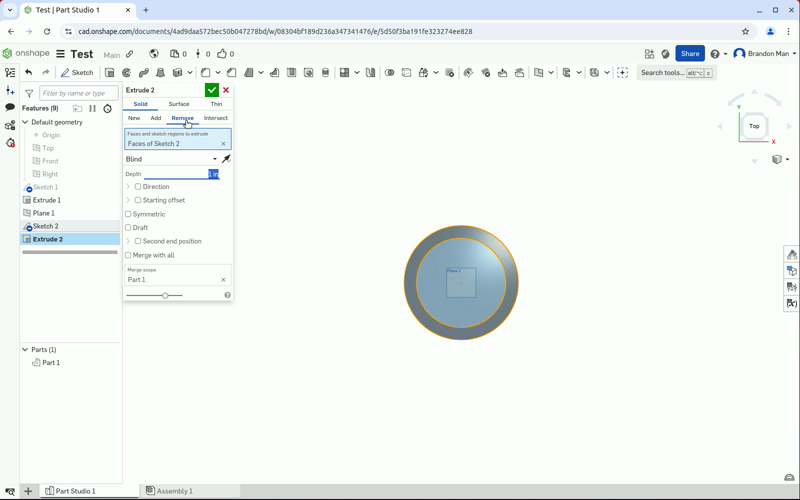
text(11.554)
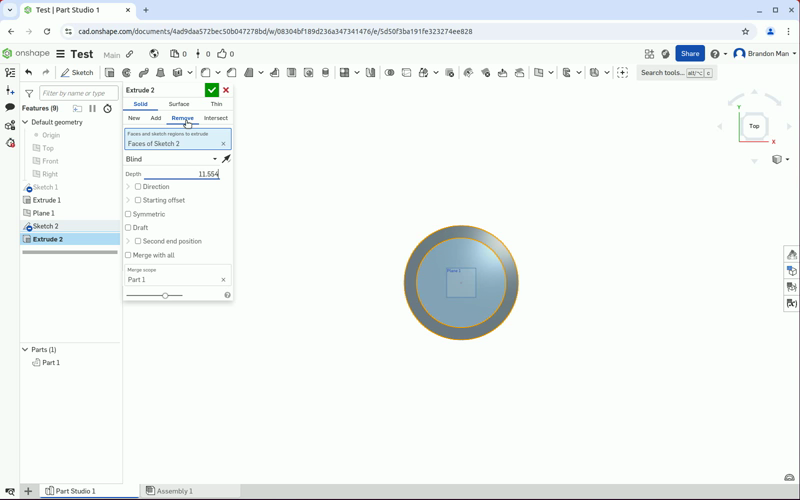
key(tab, 6)
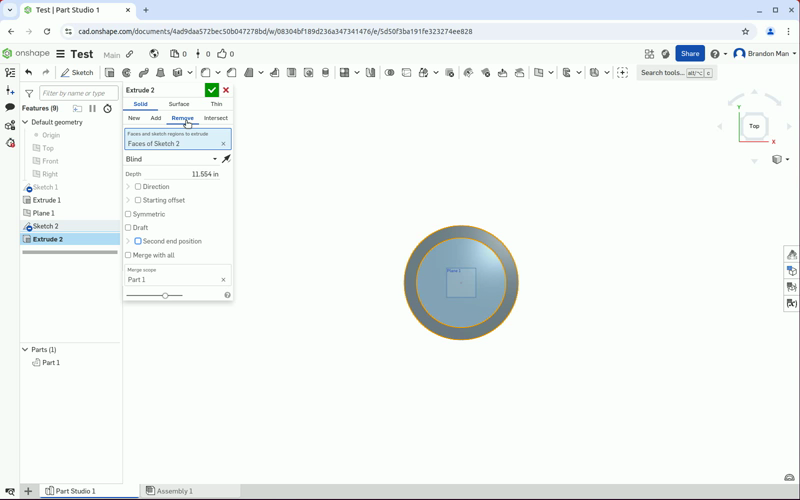
key(space)
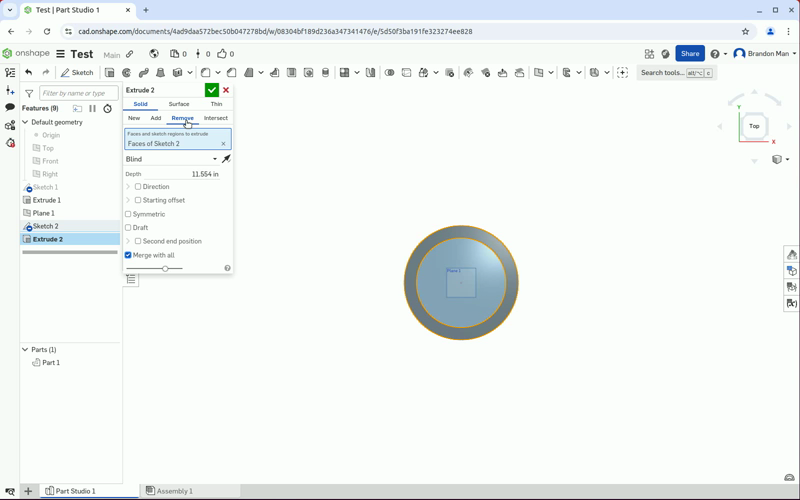
key(enter)
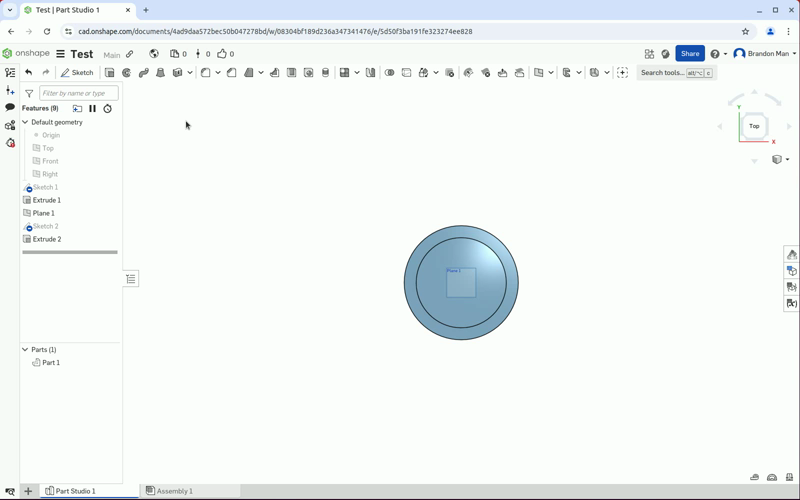
key(shift+h)
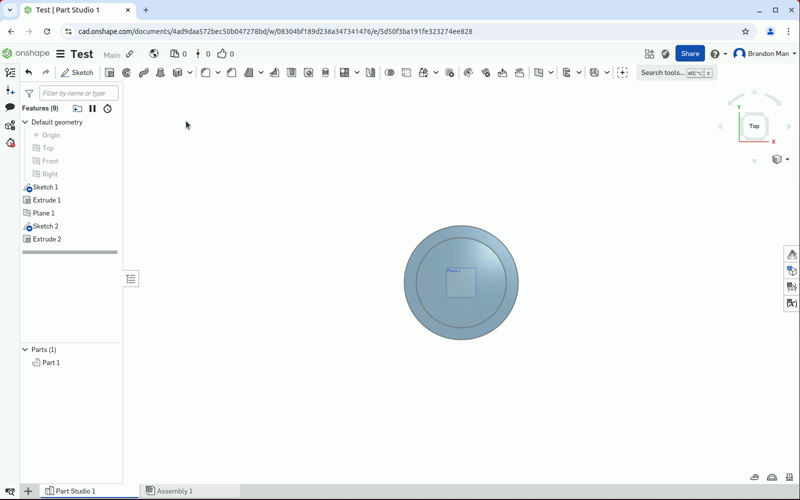
key(shift+h)
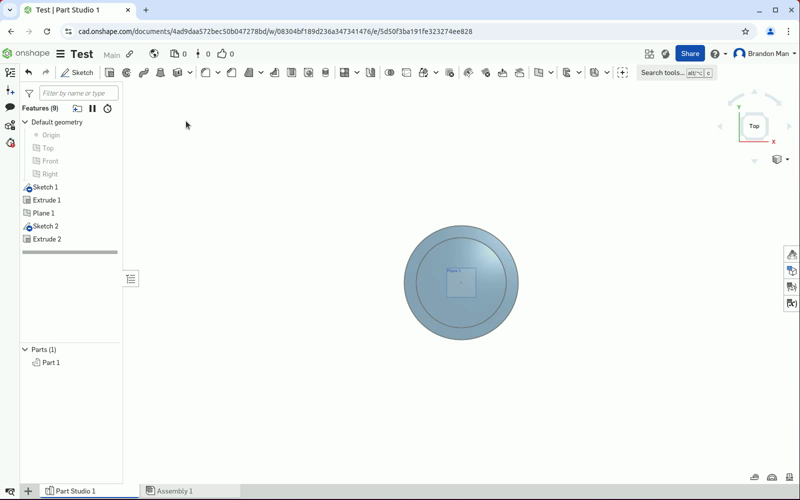
key(shift+7)
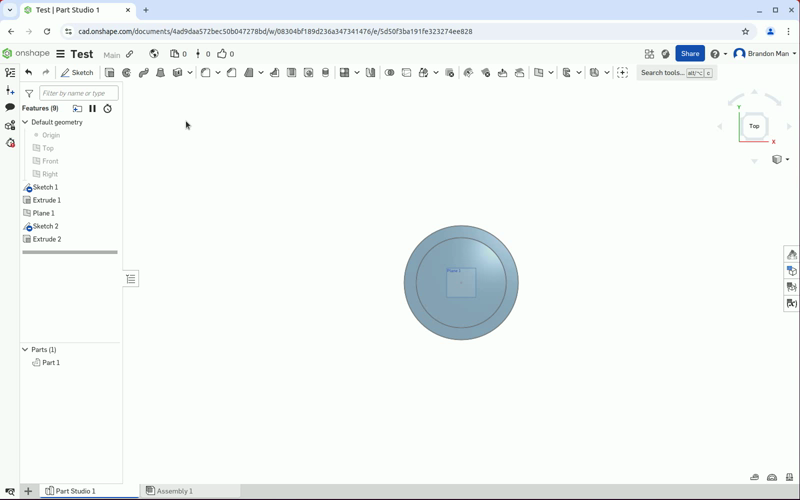
key(up, 3)
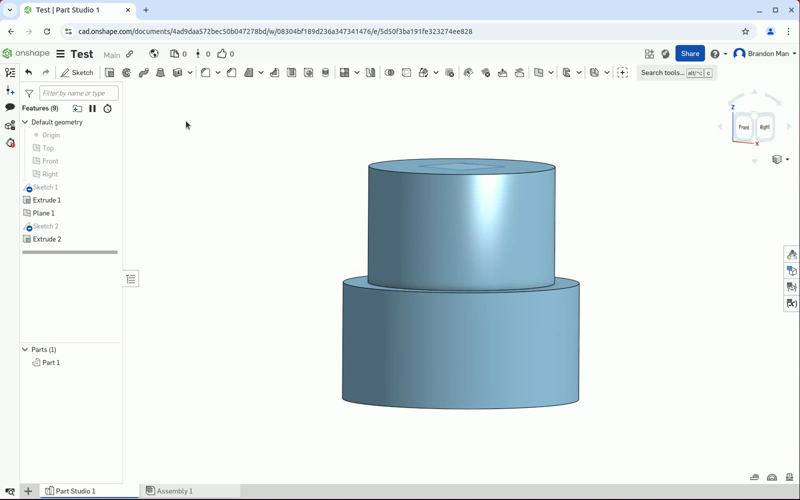
key(left, 3)
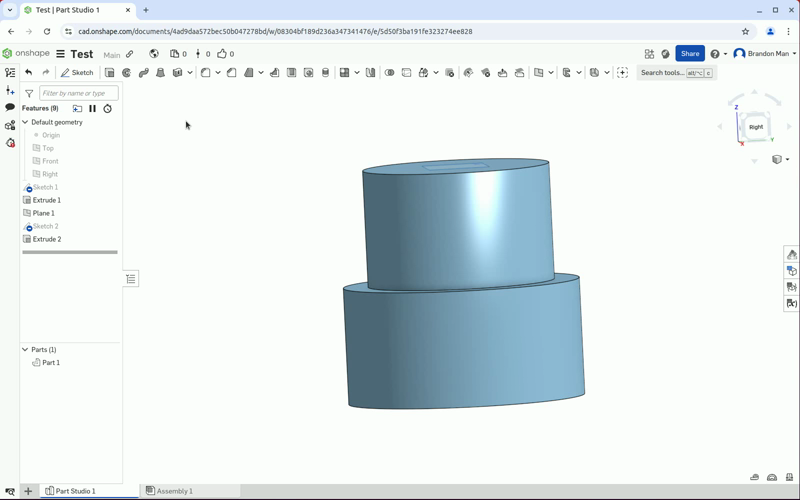
key(right, 3)
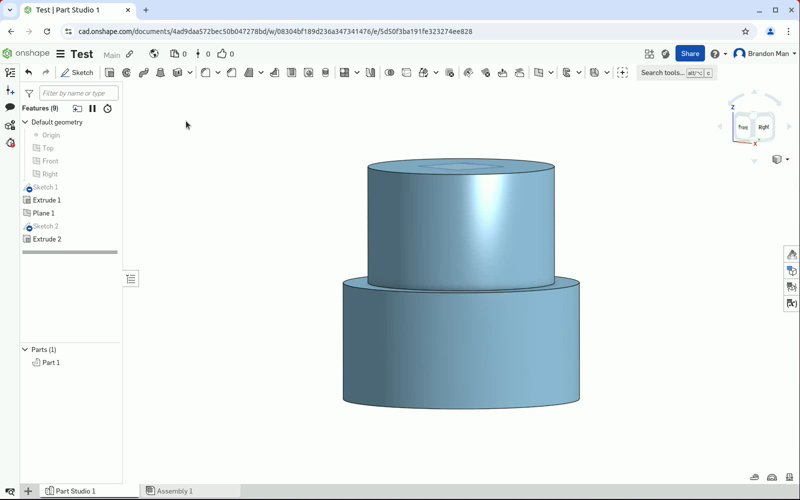
key(down, 3)
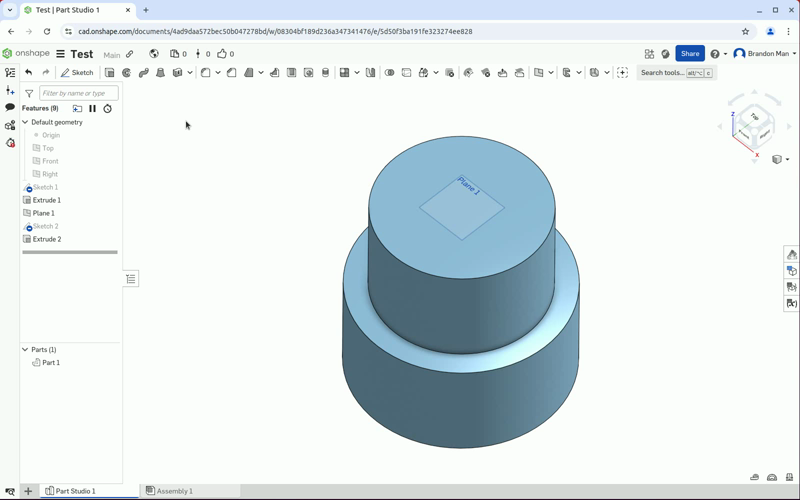
mouse_move(73, 189)
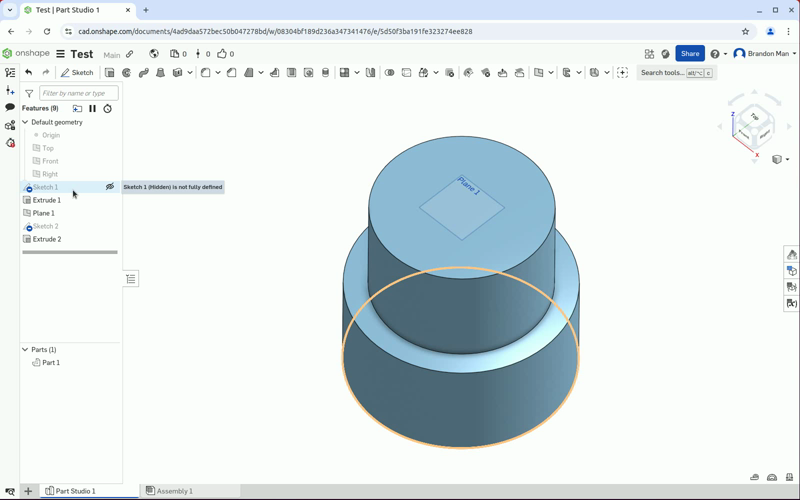
click(73, 189)